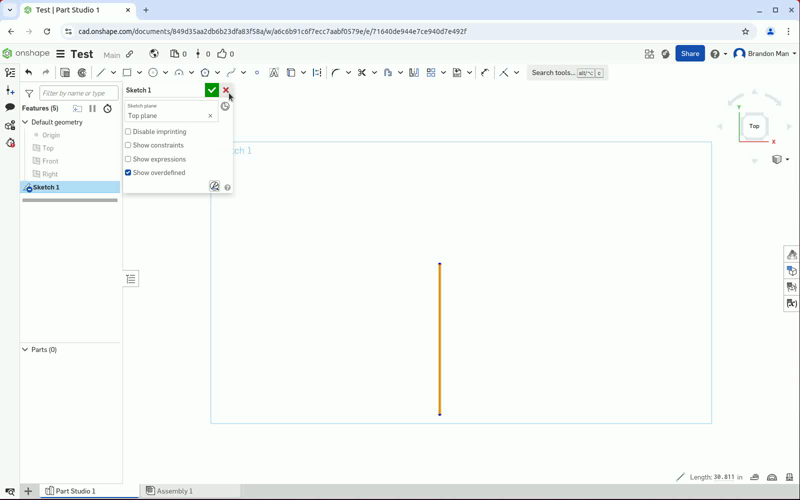
key(shift+h)
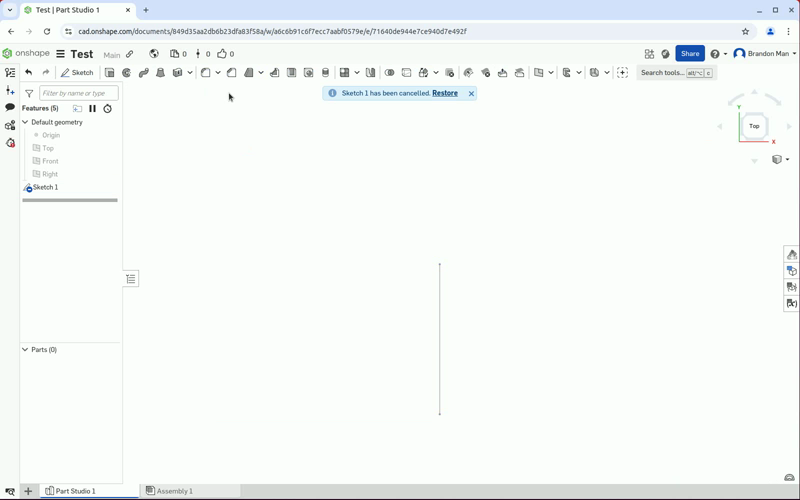
key(shift+s)
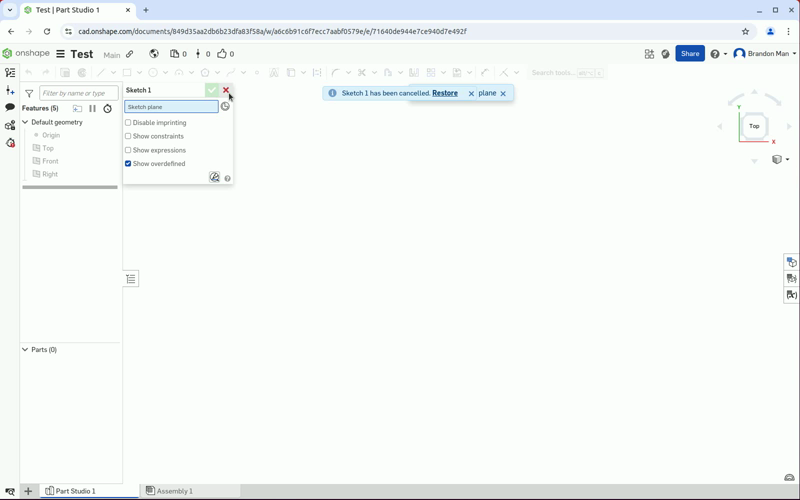
mouse_move(73, 150)
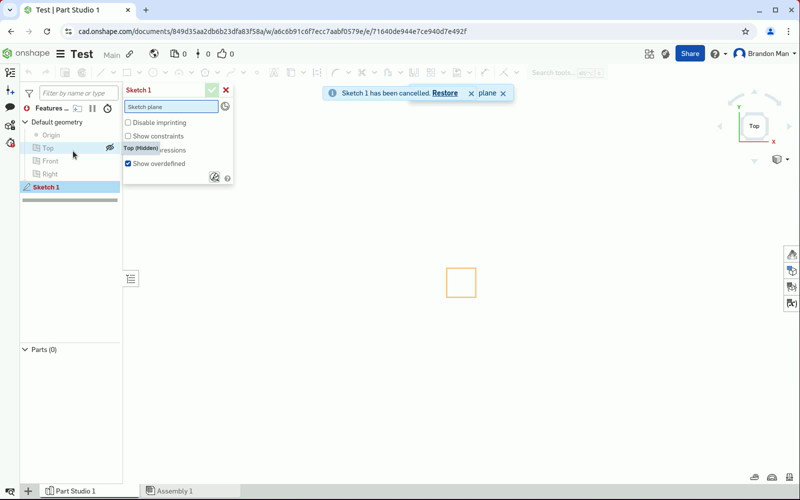
click(73, 150)
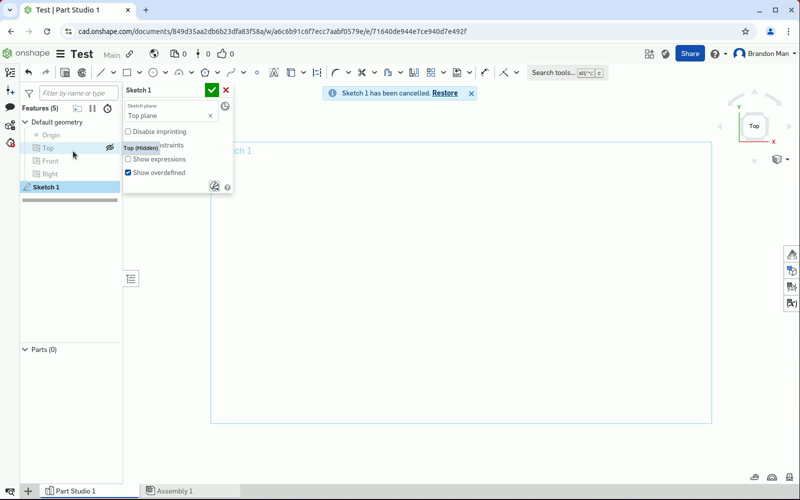
mouse_move(73, 352)
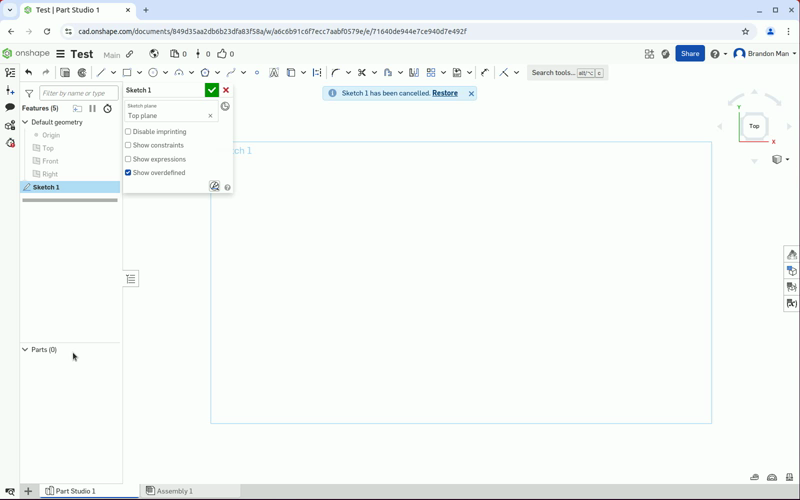
key(y)
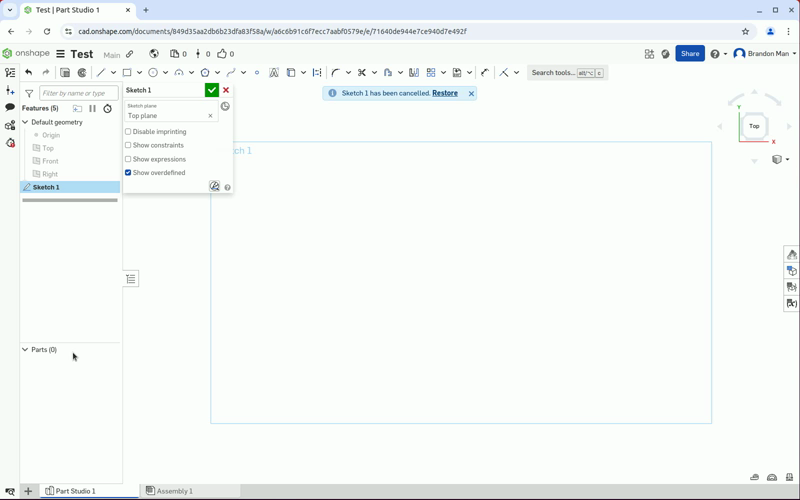
key(c)
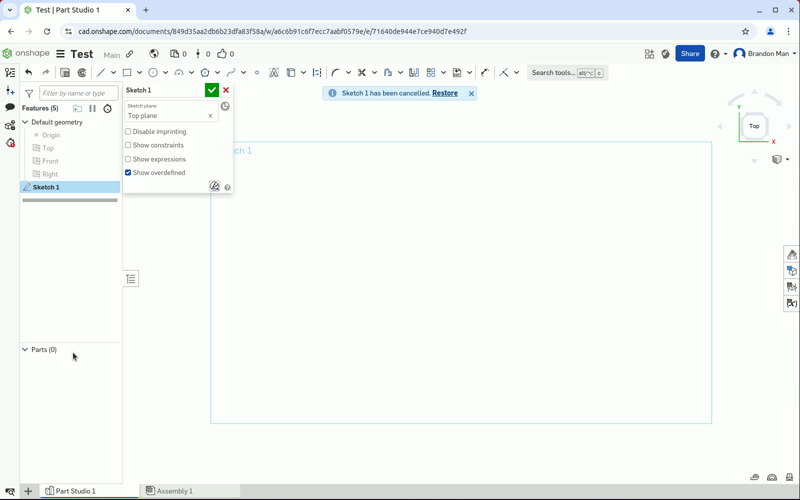
key_down(shift)
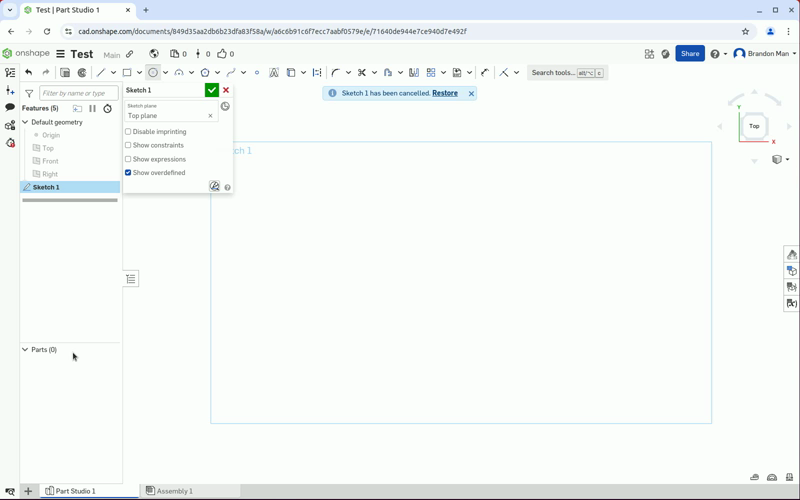
mouse_move(461, 282)
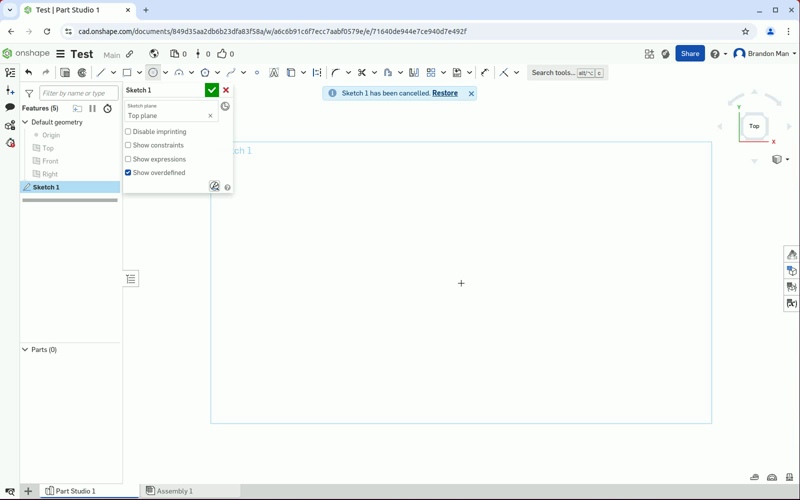
click(461, 282)
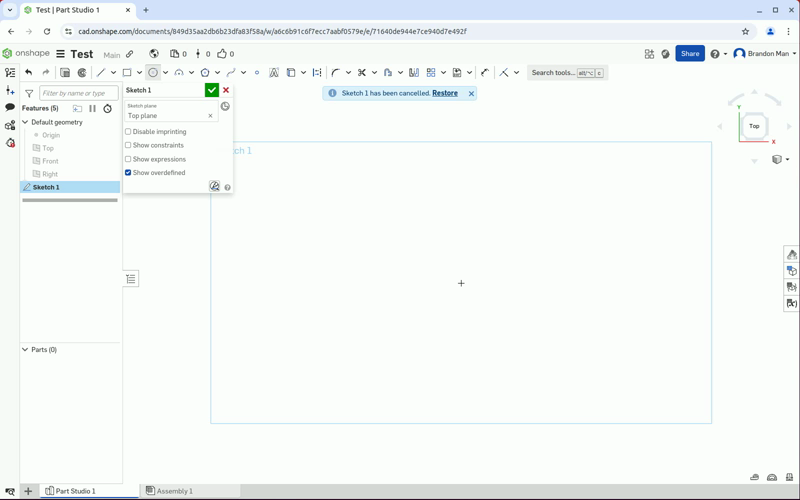
key_up(shift)
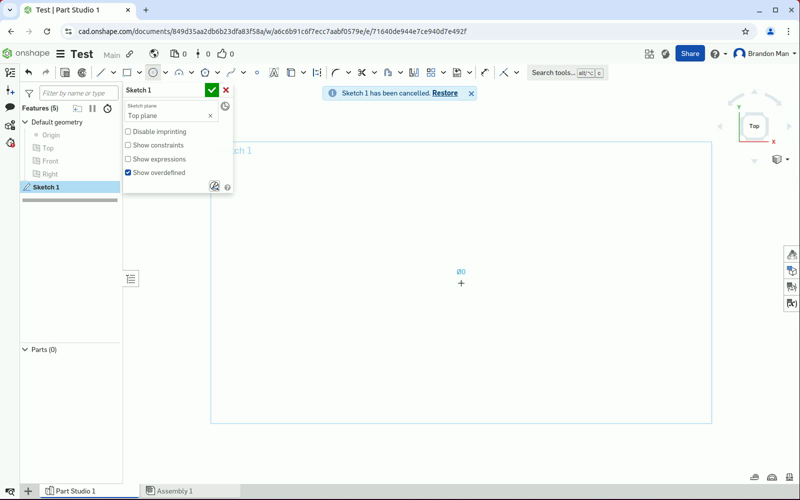
mouse_move(572, 282)
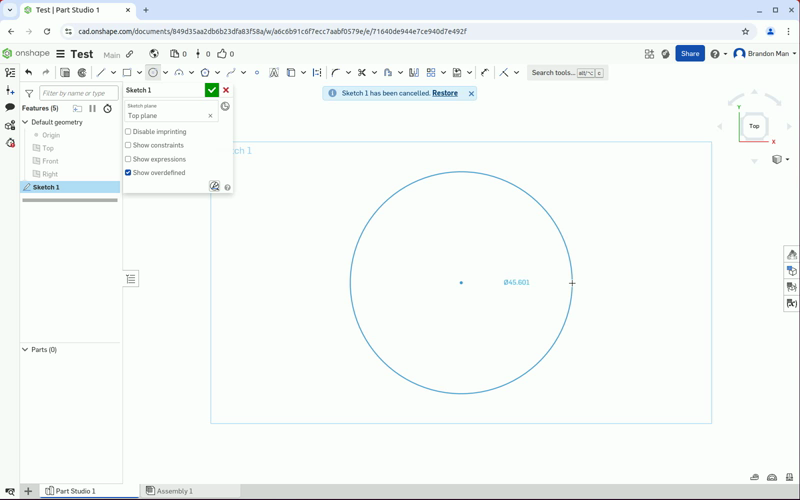
click(572, 282)
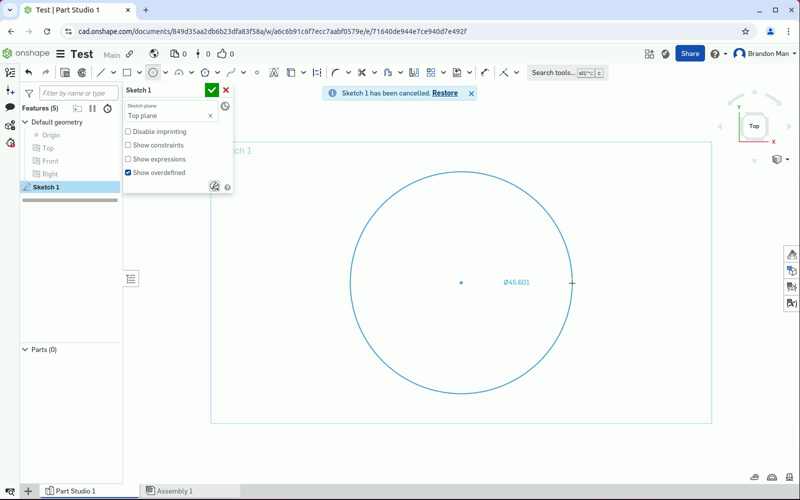
key(esc)
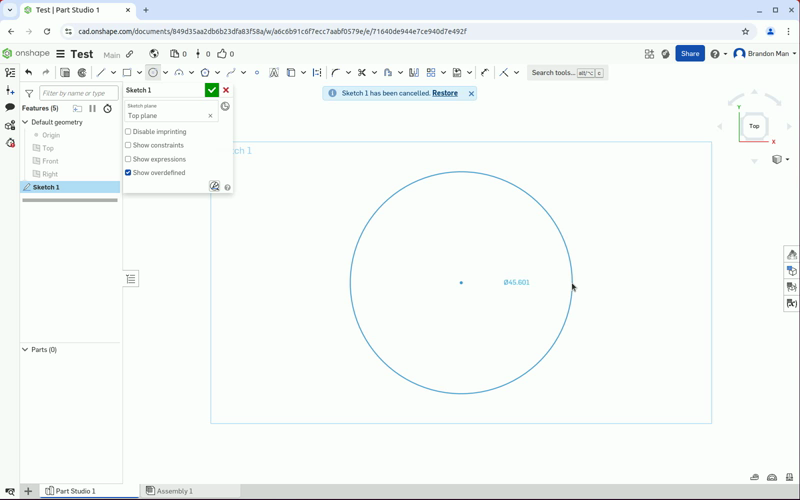
mouse_move(486, 342)
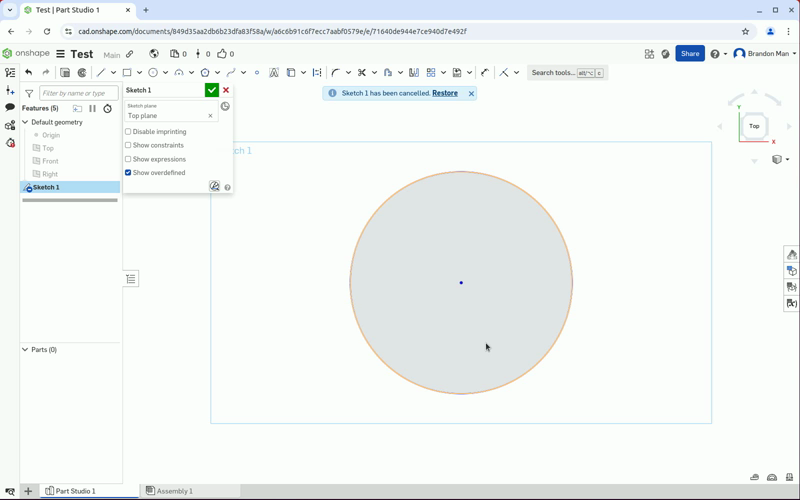
click(486, 342)
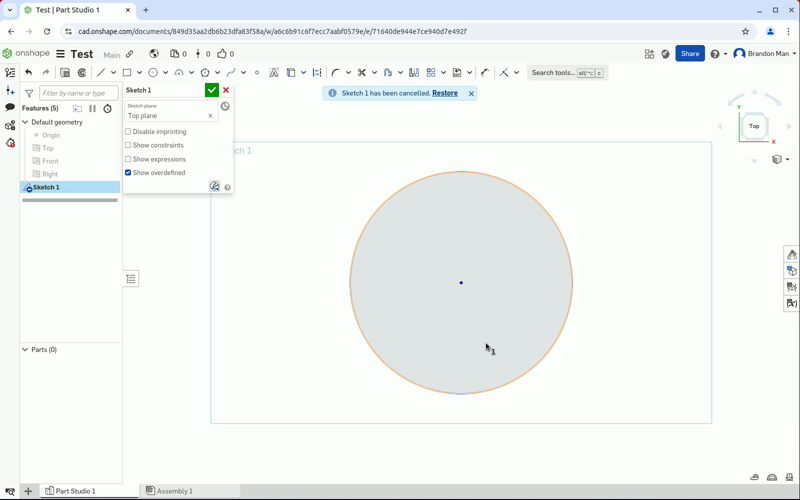
mouse_move(73, 352)
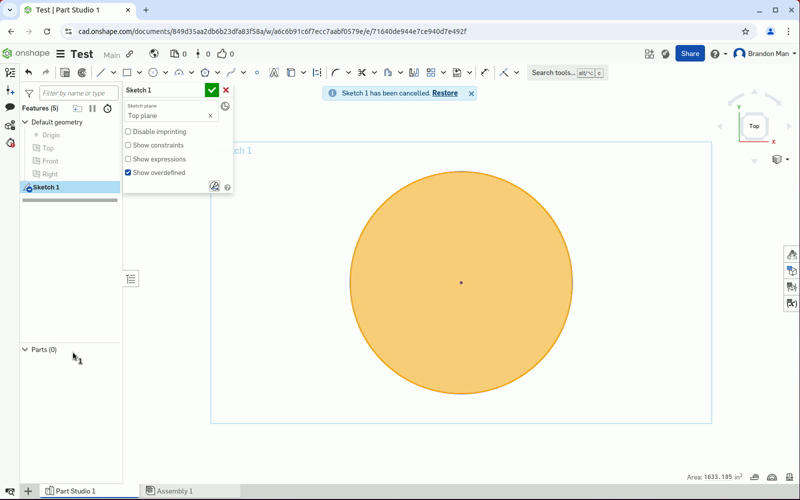
key(shift+y)
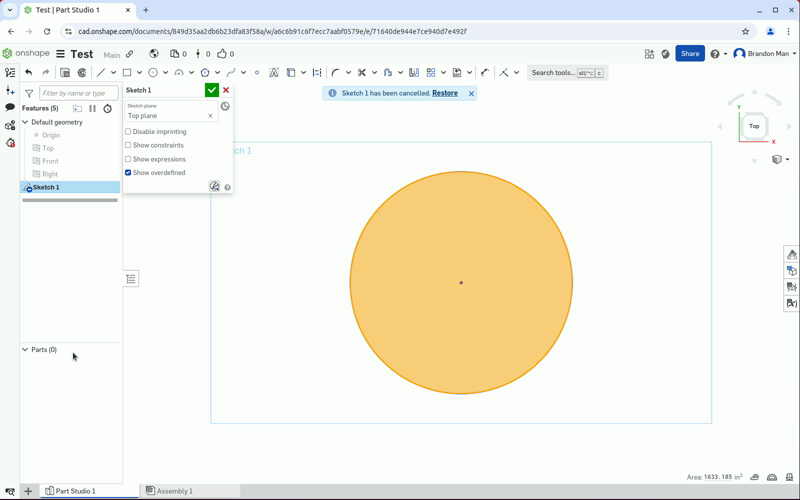
key(shift+e)
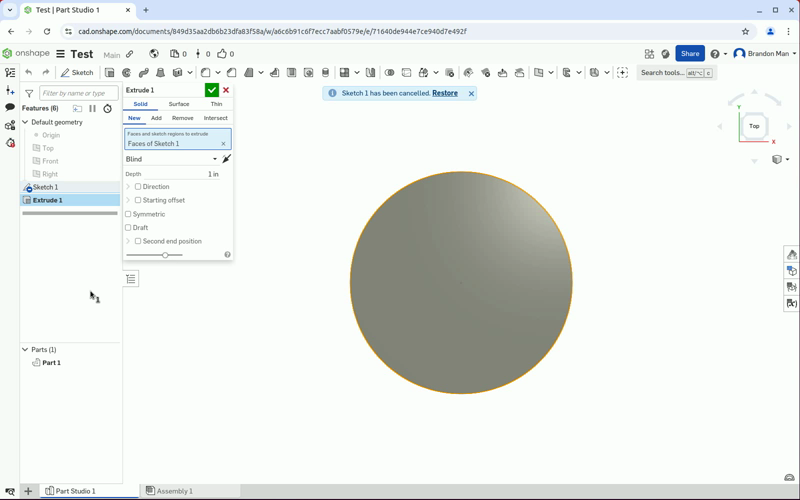
mouse_move(143, 106)
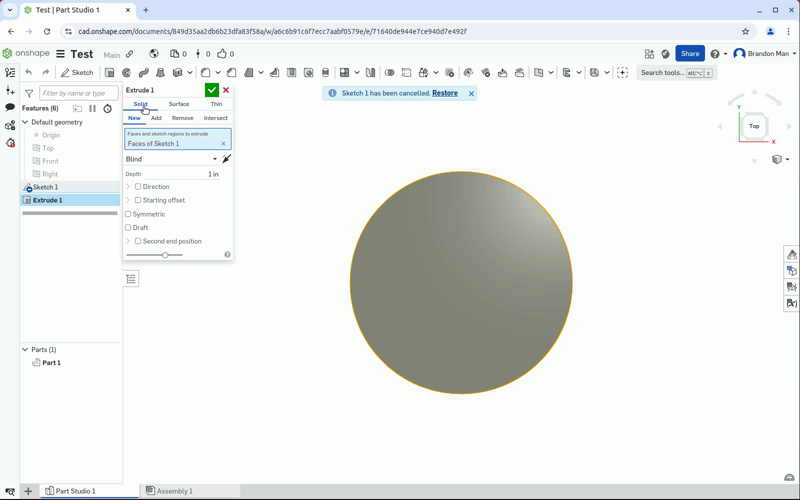
click(143, 106)
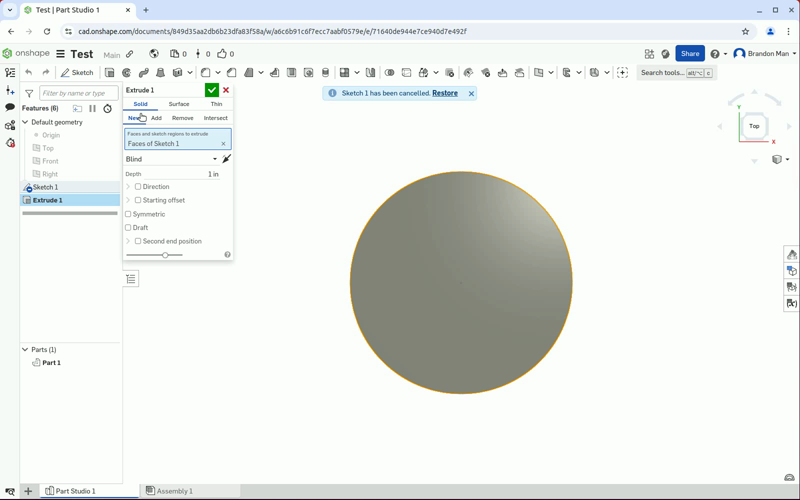
mouse_move(137, 120)
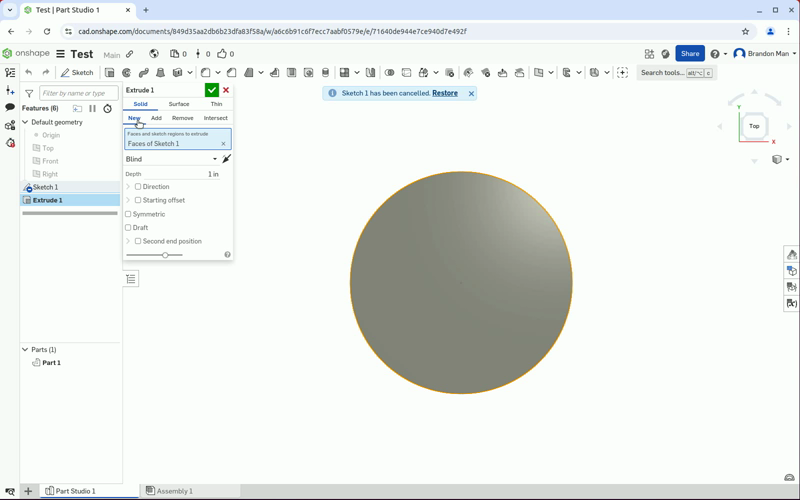
click(137, 120)
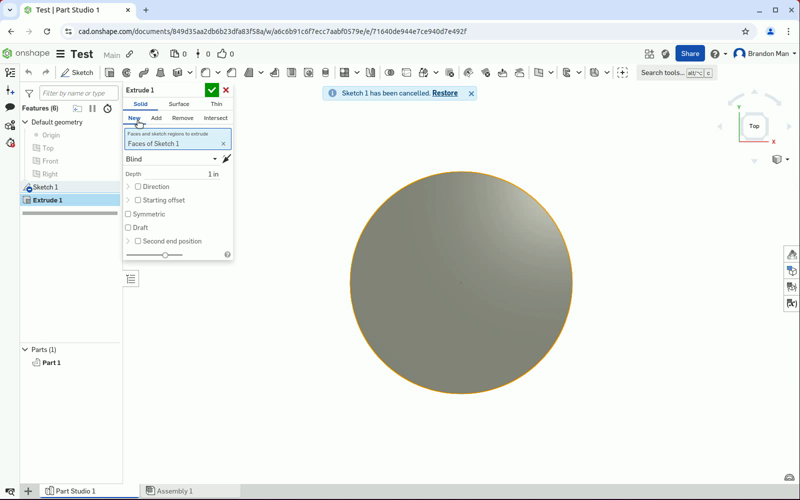
key(tab, 4)
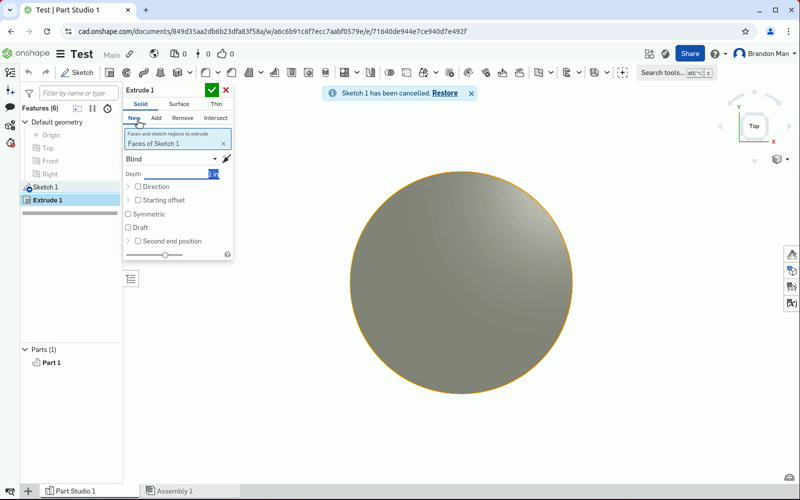
text(2.407)
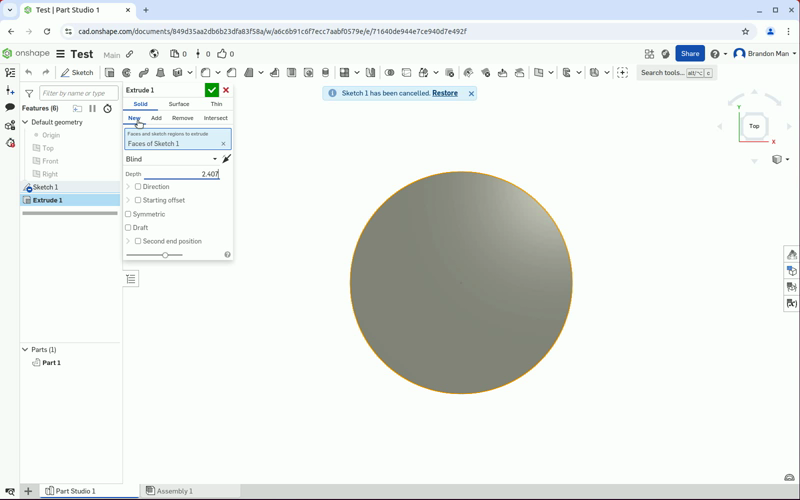
key(enter)
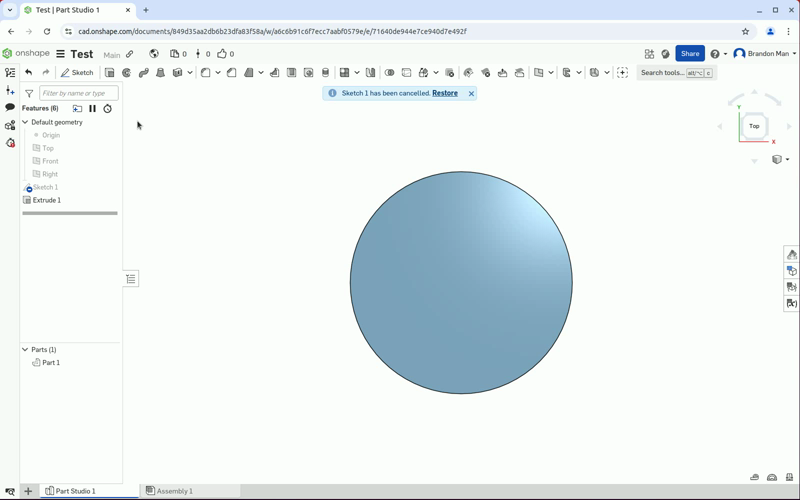
key(shift+h)
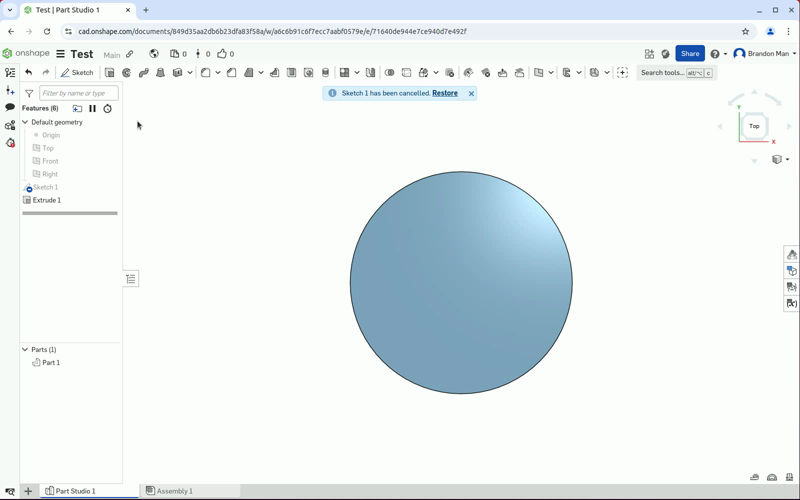
key(shift+h)
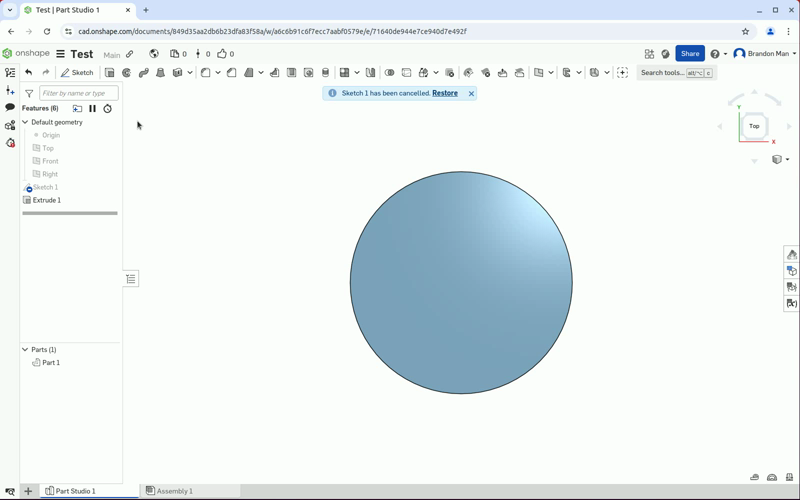
mouse_move(73, 189)
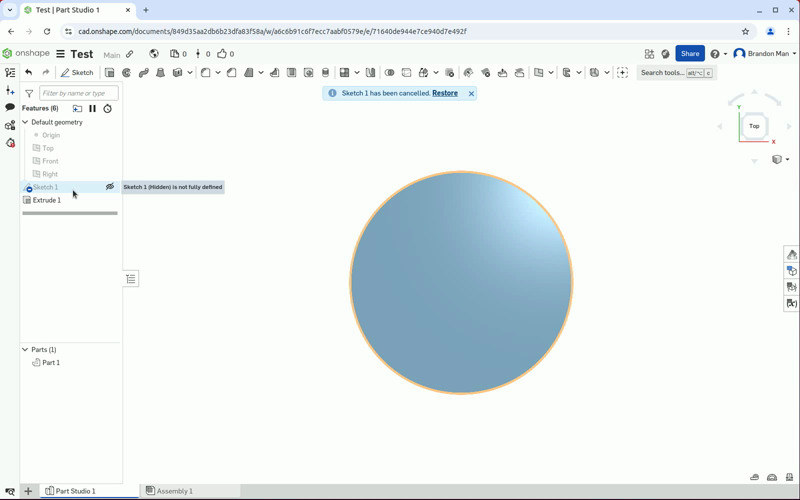
click(73, 189)
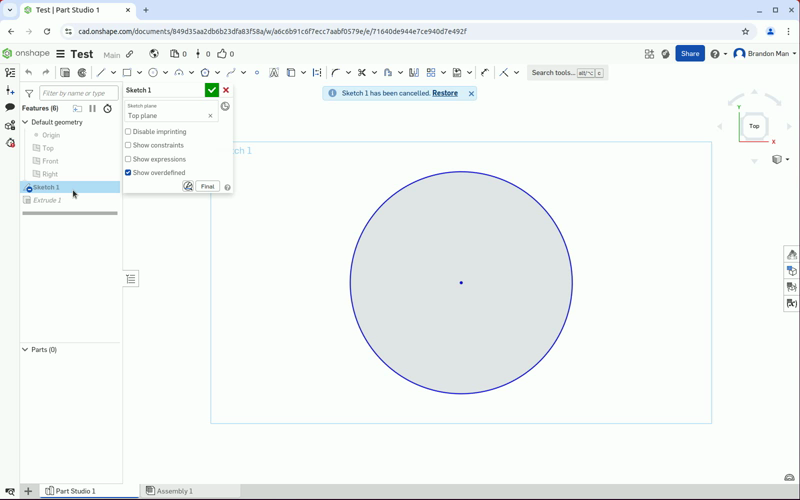
mouse_move(229, 92)
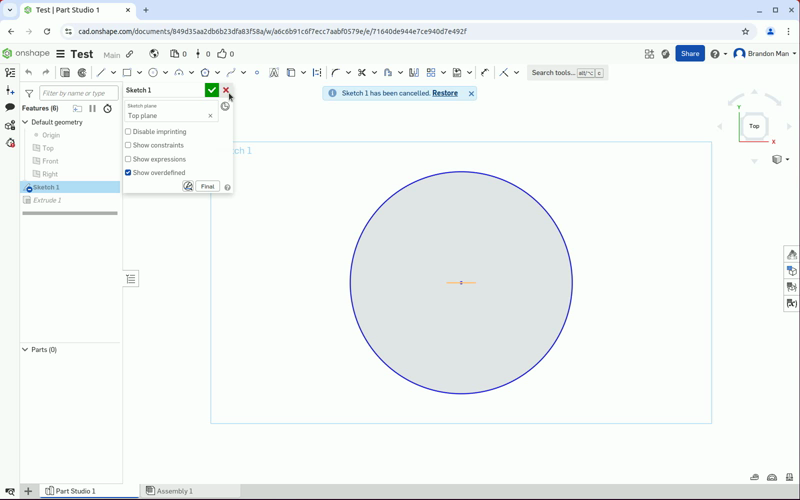
click(229, 92)
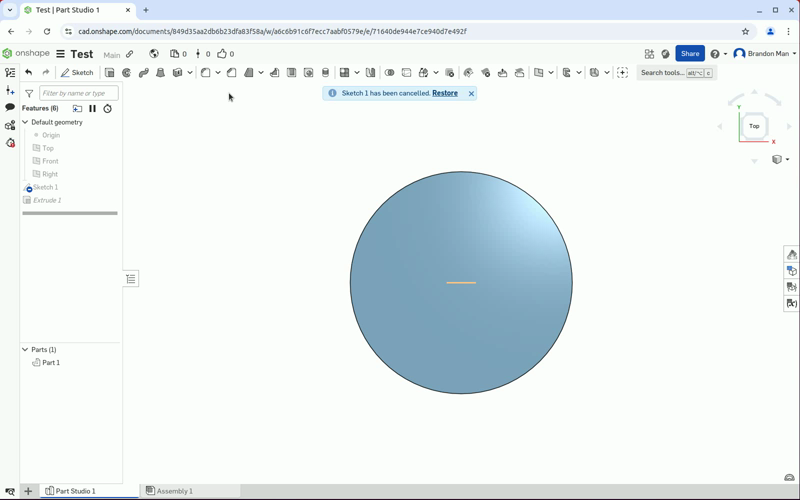
mouse_move(541, 75)
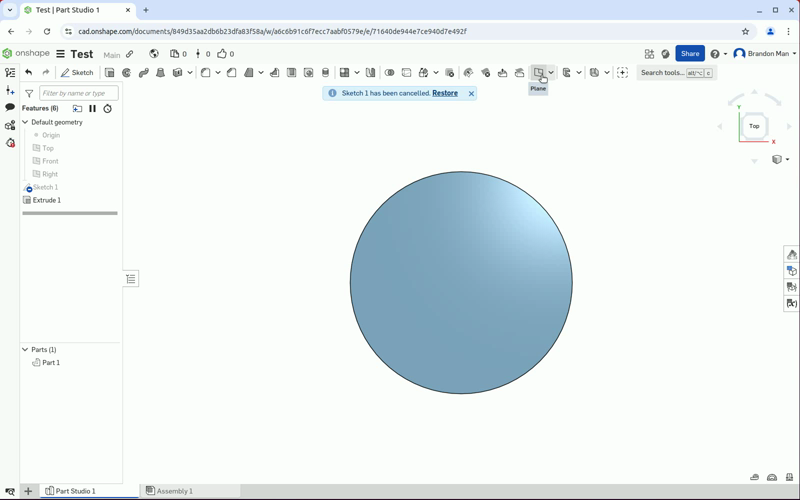
click(541, 75)
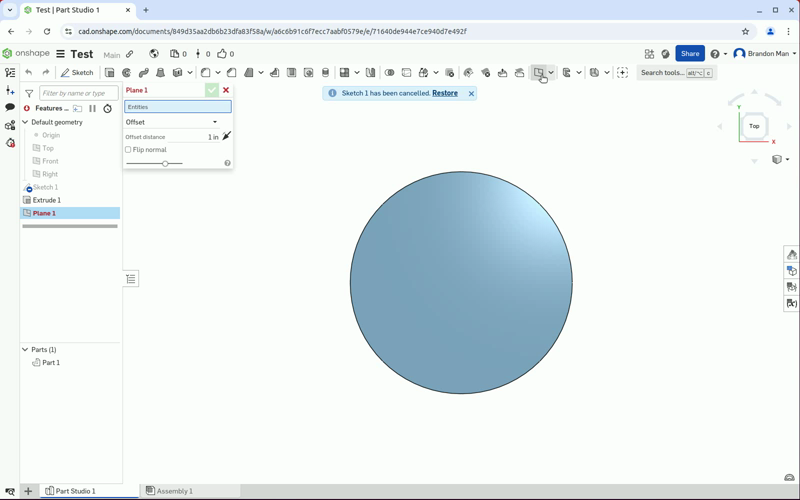
mouse_move(73, 150)
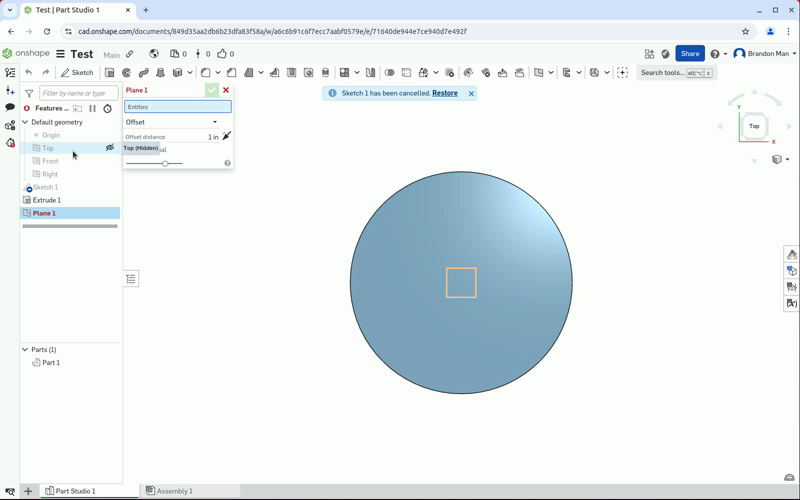
click(73, 150)
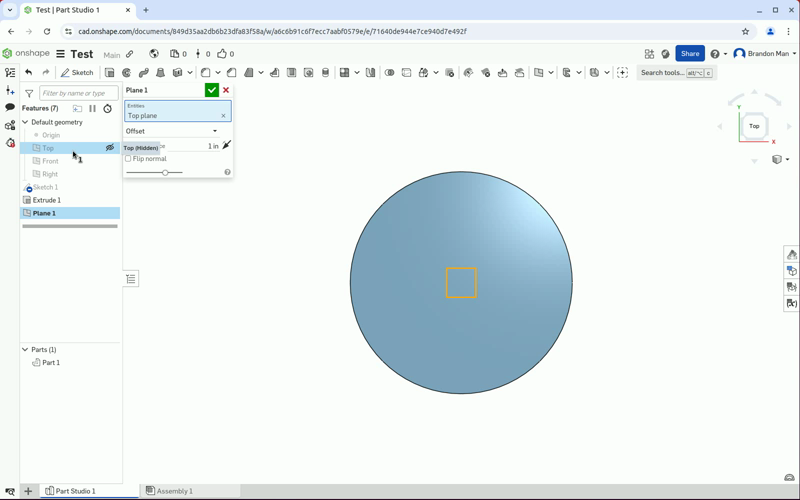
key(tab, 2)
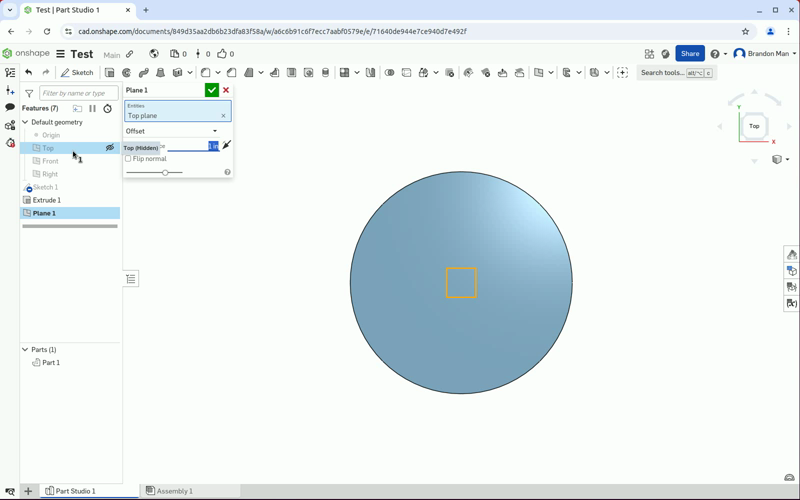
text(2.403)
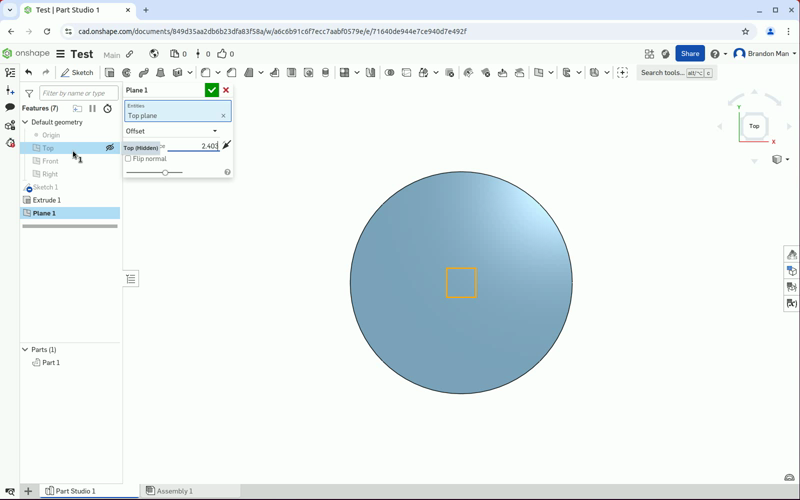
key(enter, 2)
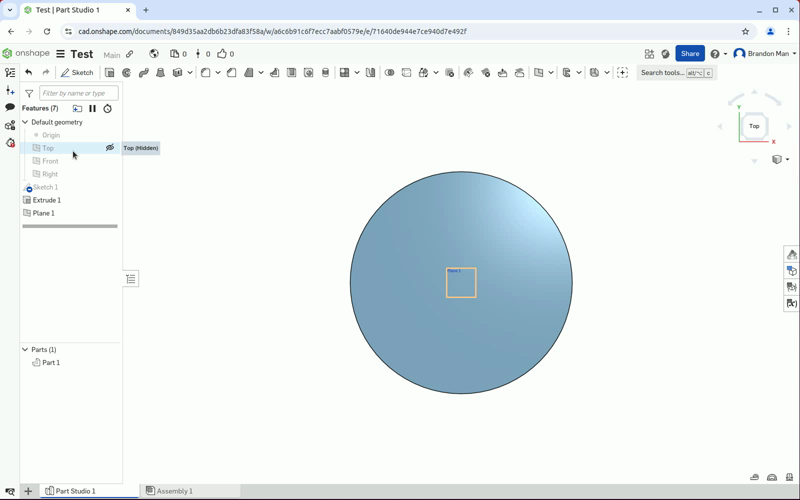
key(shift+s)
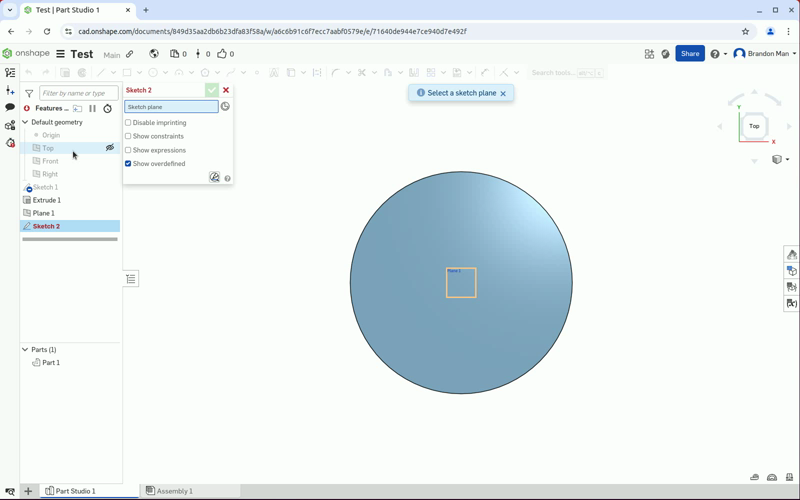
mouse_move(73, 215)
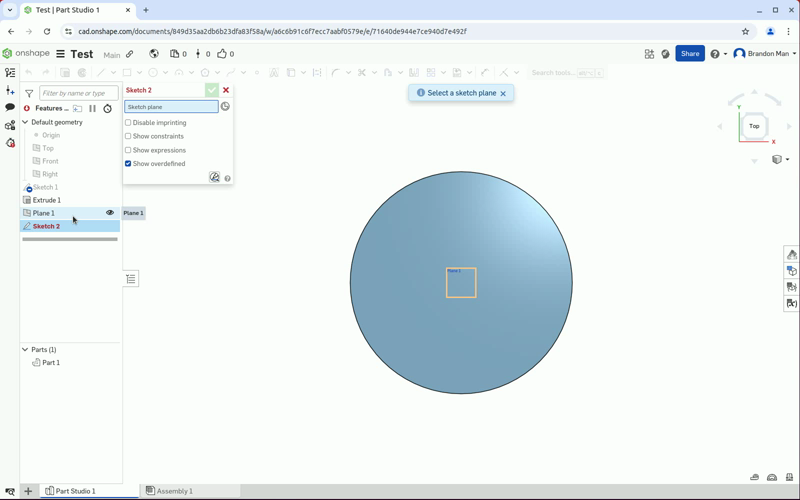
click(73, 215)
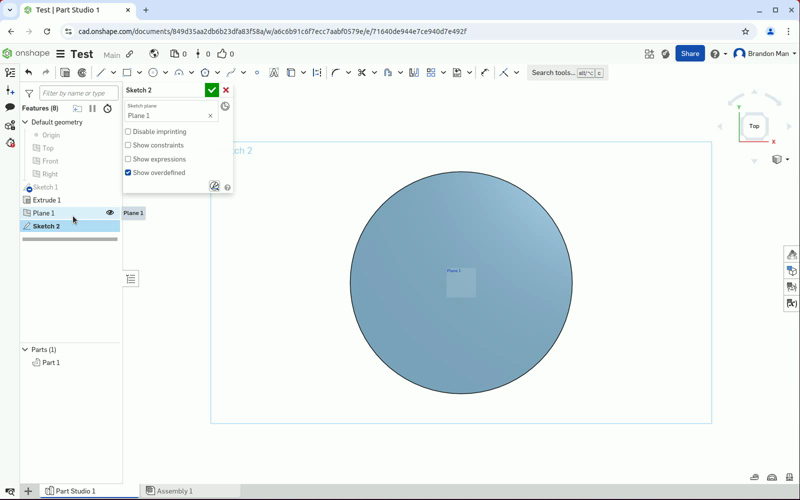
mouse_move(73, 352)
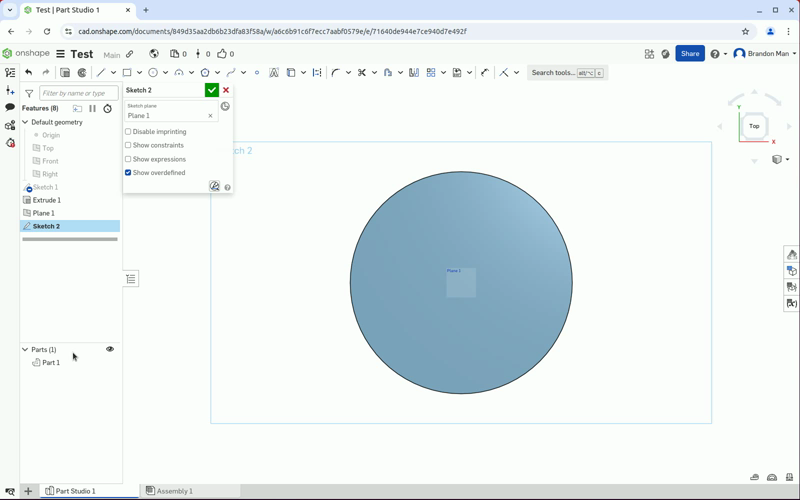
key(y)
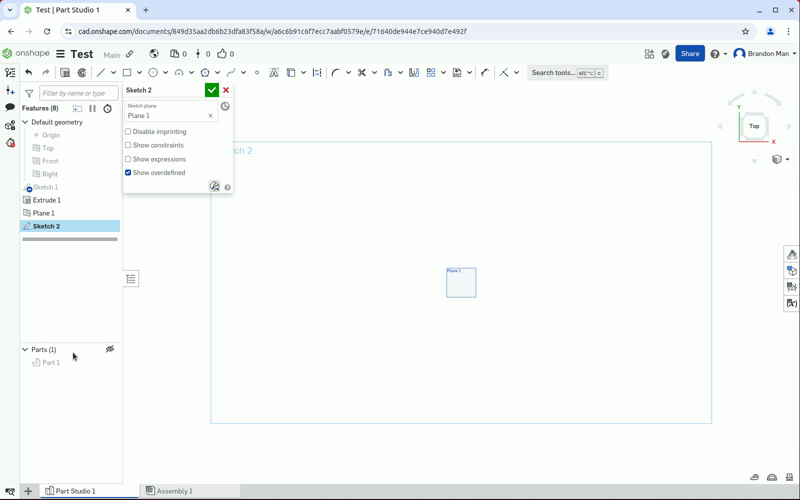
key(c)
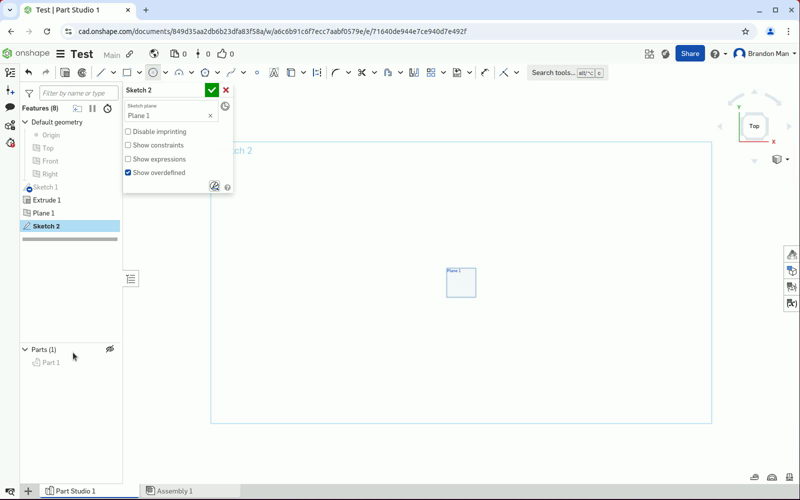
key_down(shift)
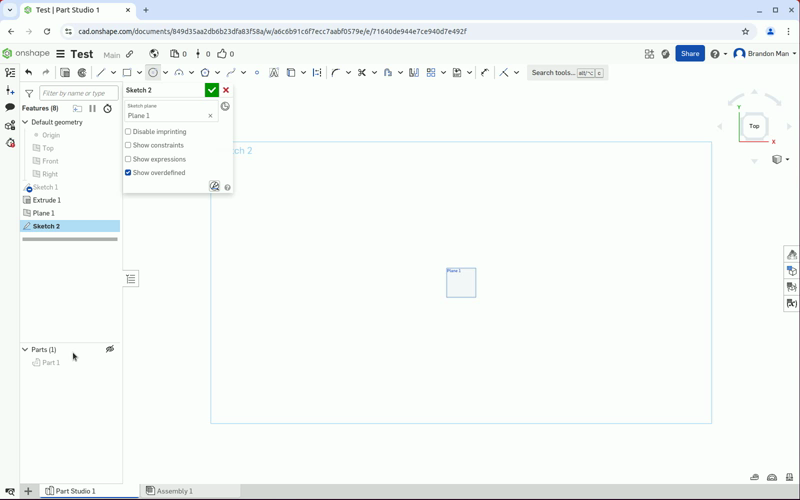
mouse_move(461, 282)
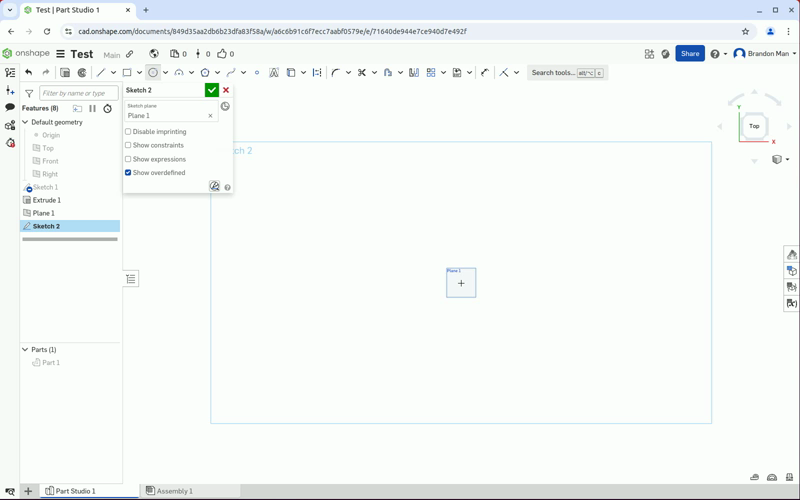
click(461, 282)
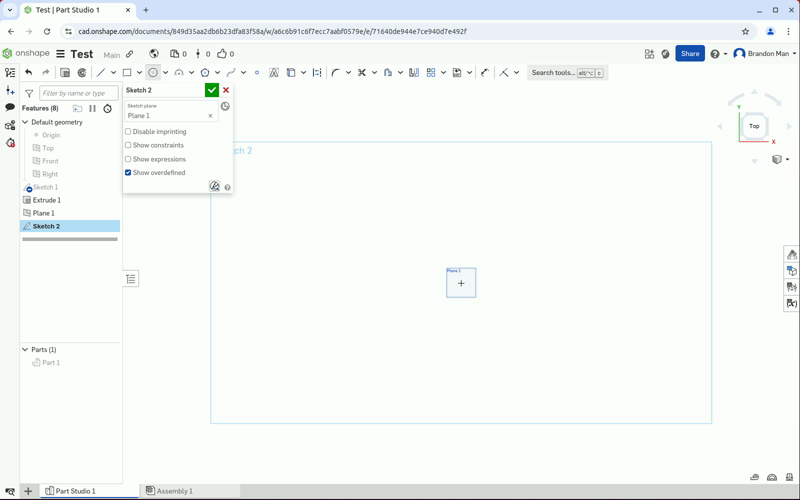
key_up(shift)
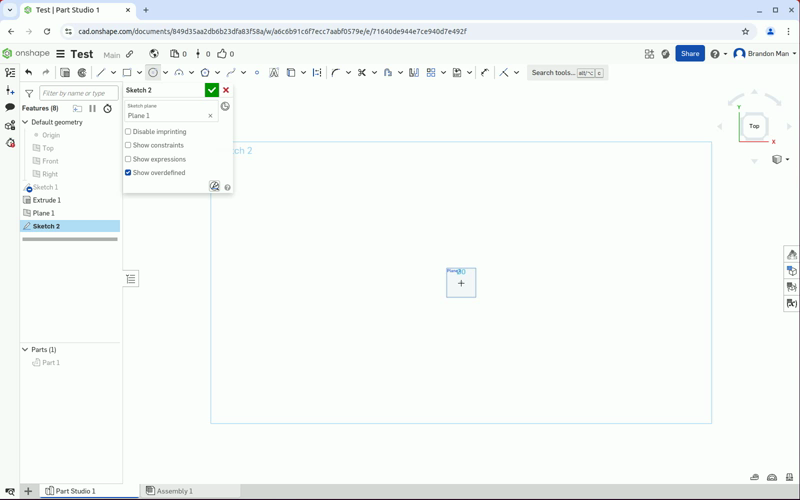
mouse_move(565, 282)
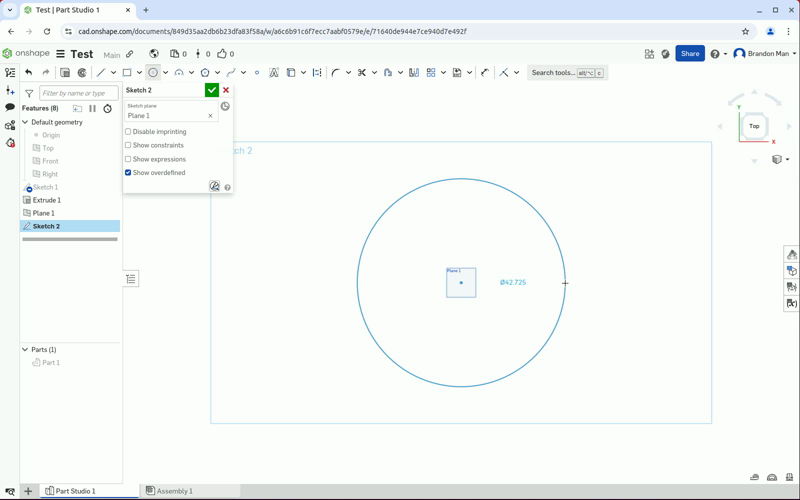
click(565, 282)
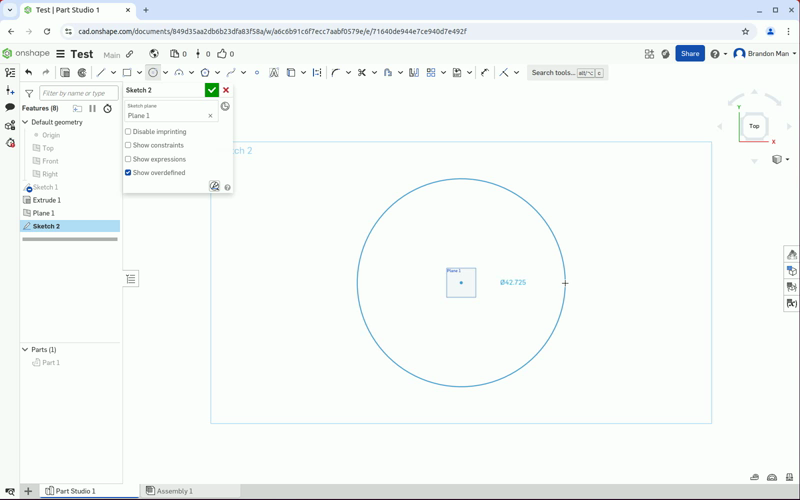
key(esc)
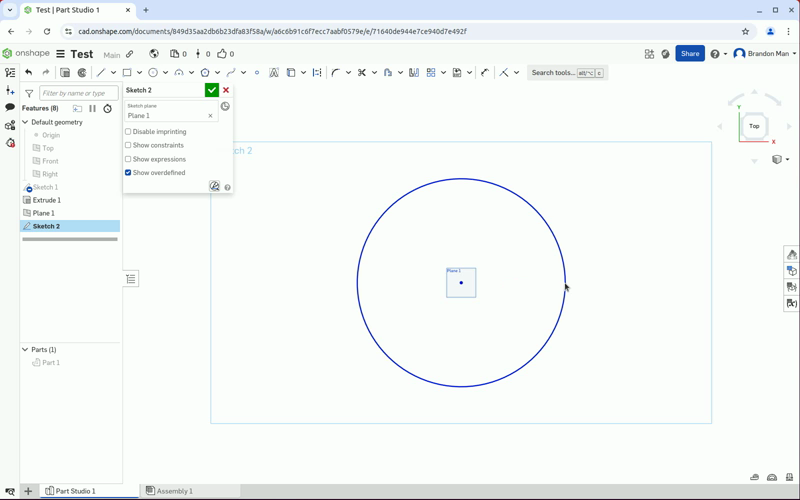
mouse_move(489, 218)
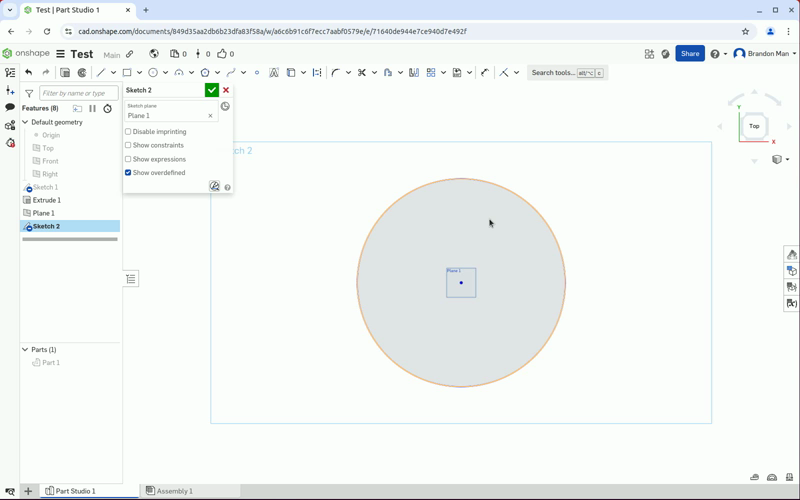
click(489, 218)
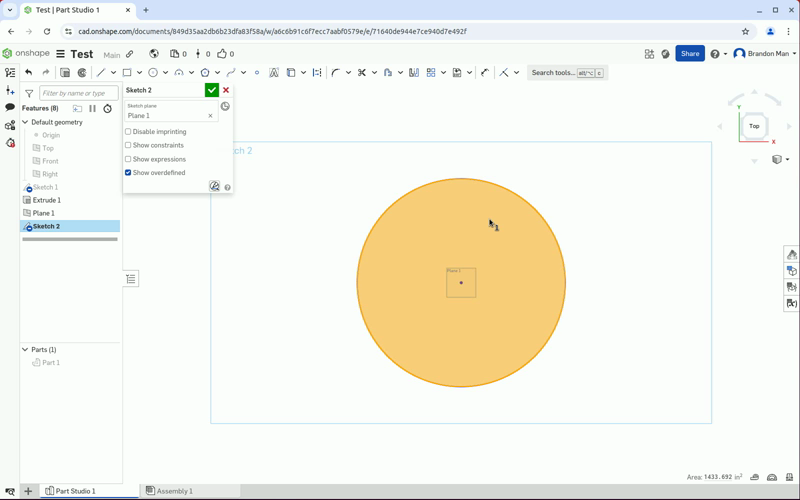
mouse_move(73, 352)
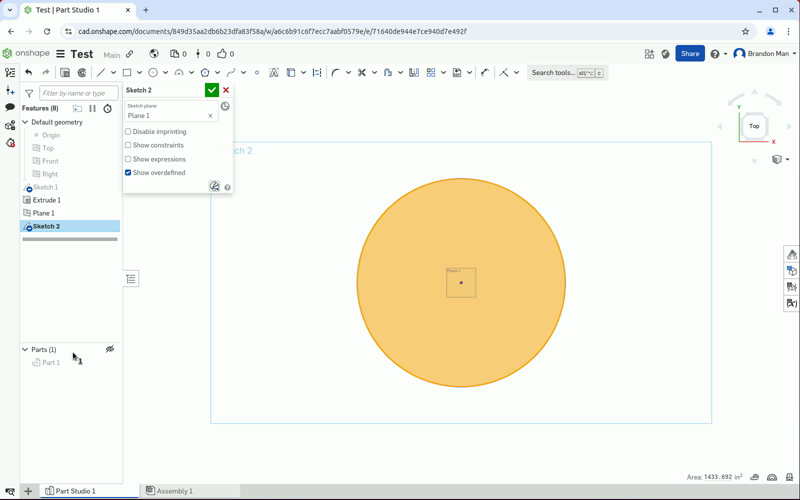
key(shift+y)
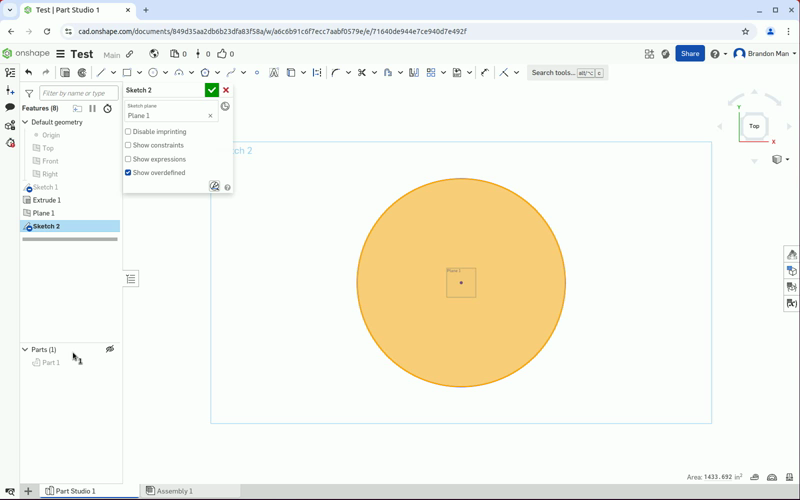
key(shift+e)
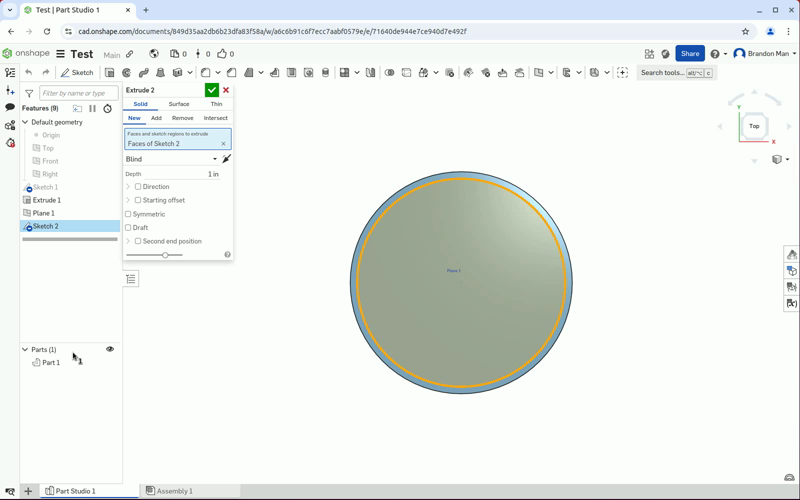
mouse_move(143, 106)
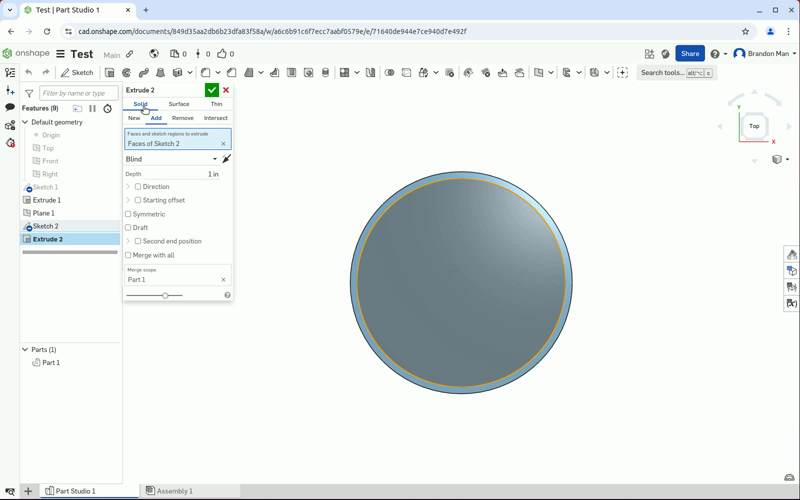
click(143, 106)
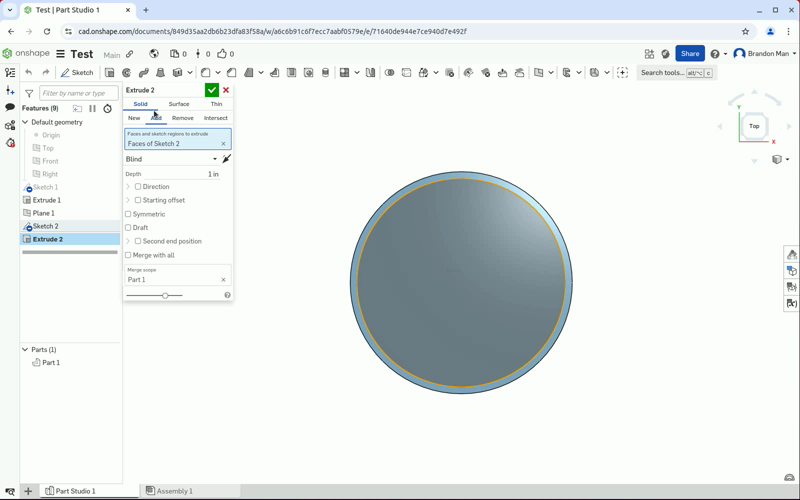
mouse_move(186, 120)
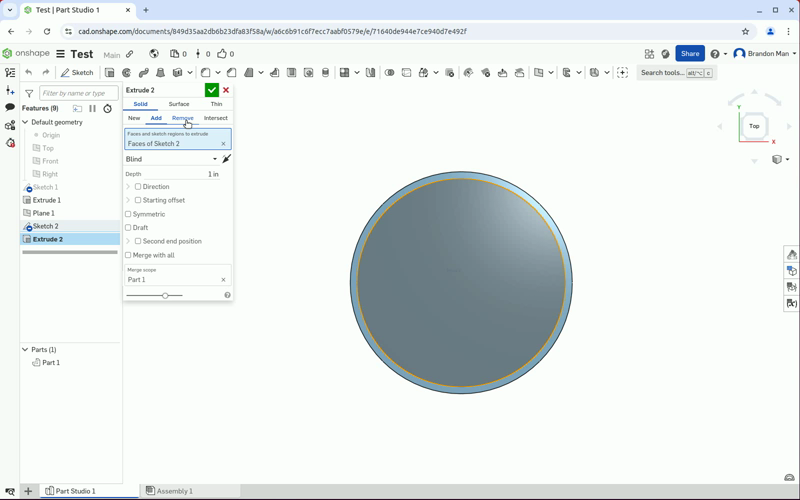
click(186, 120)
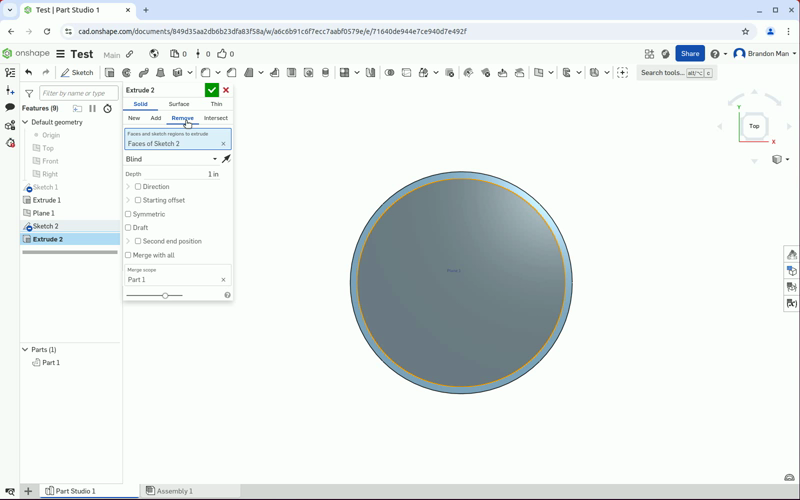
key(tab, 4)
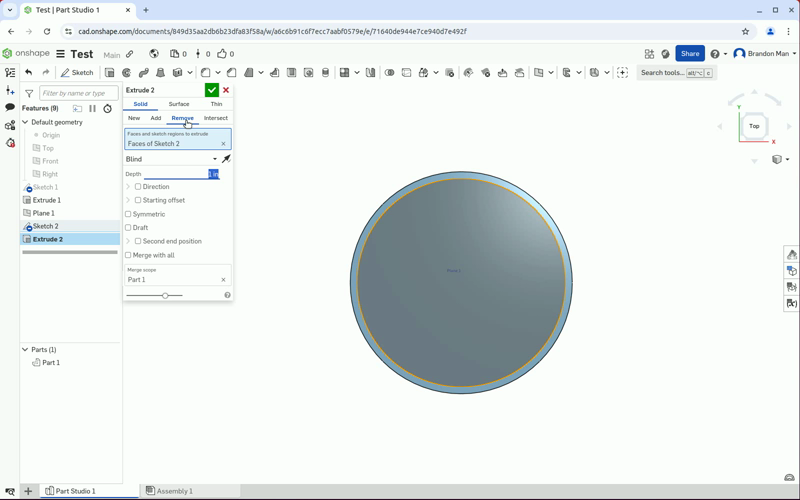
text(1.444)
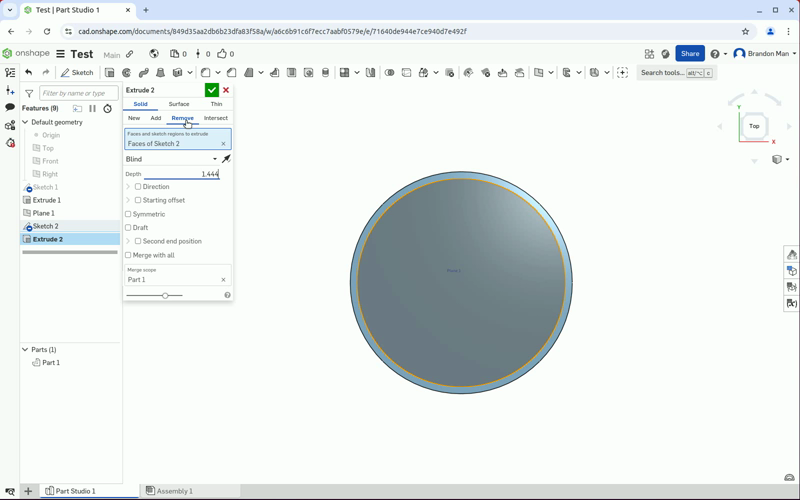
key(tab, 6)
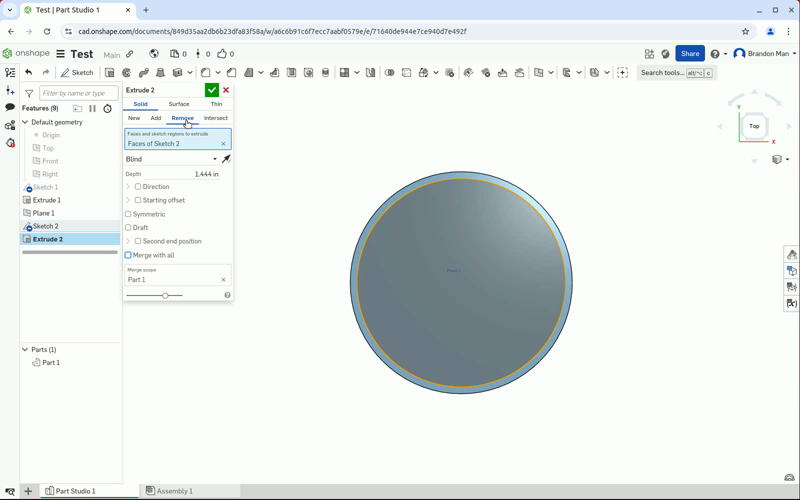
key(space)
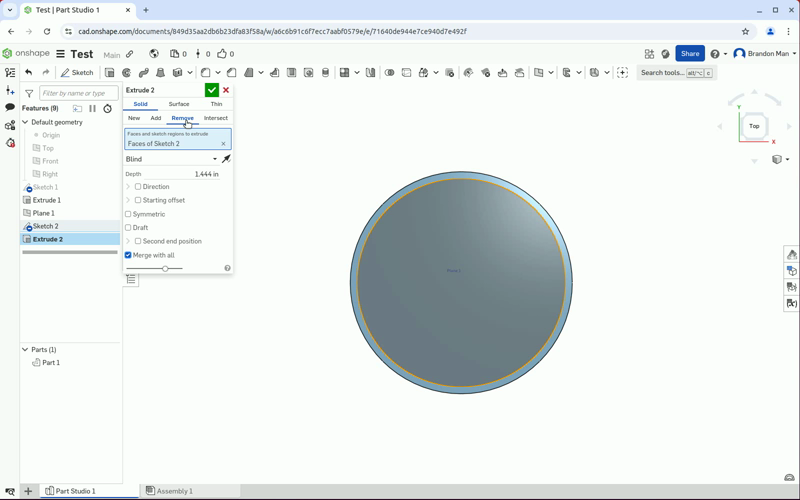
key(enter)
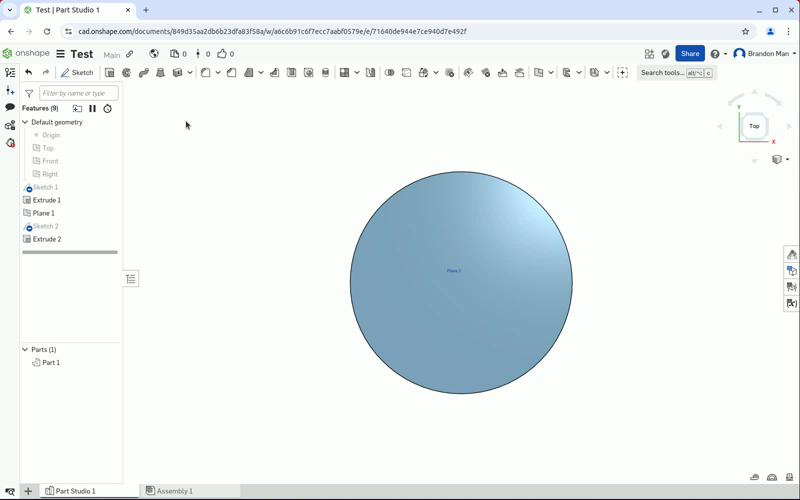
key(shift+h)
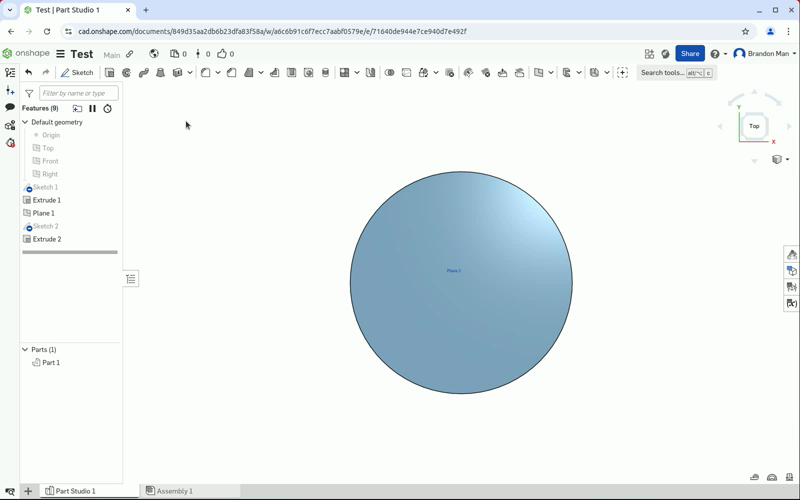
key(shift+h)
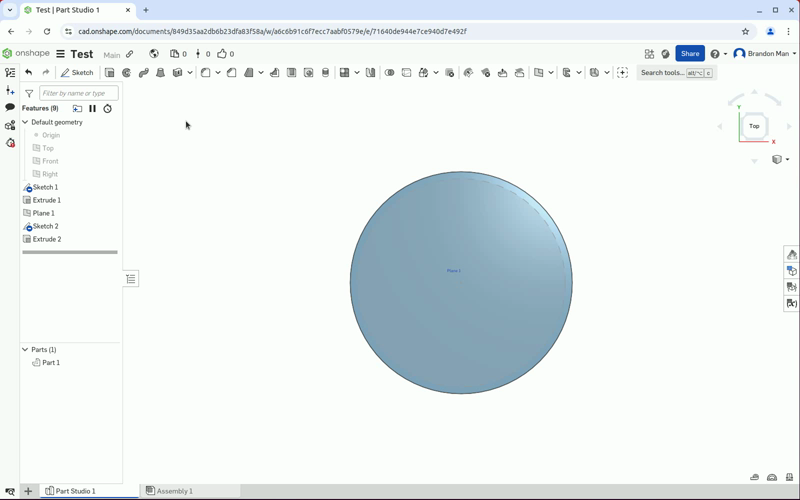
key(shift+7)
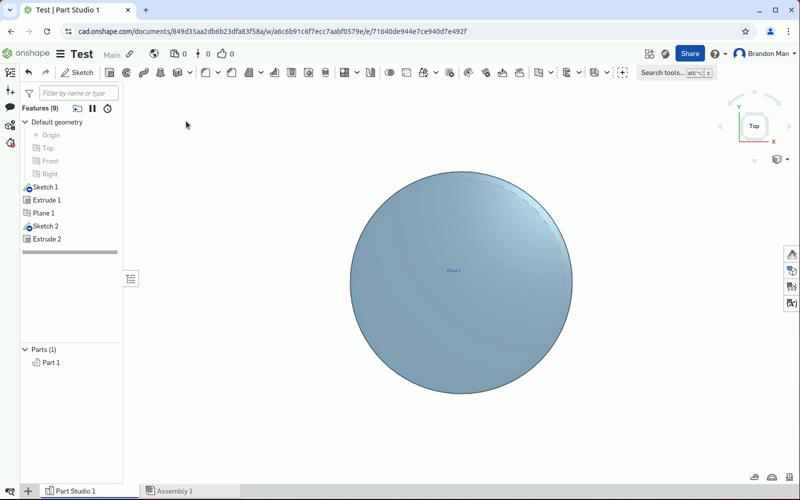
key(up, 3)
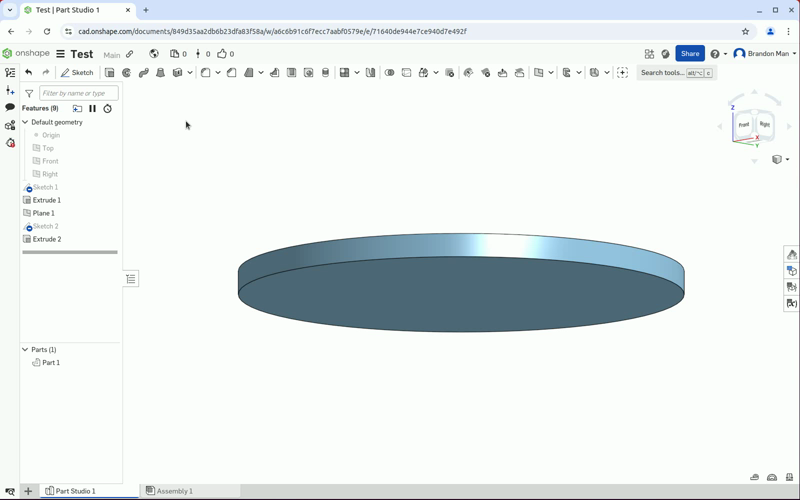
key(left, 3)
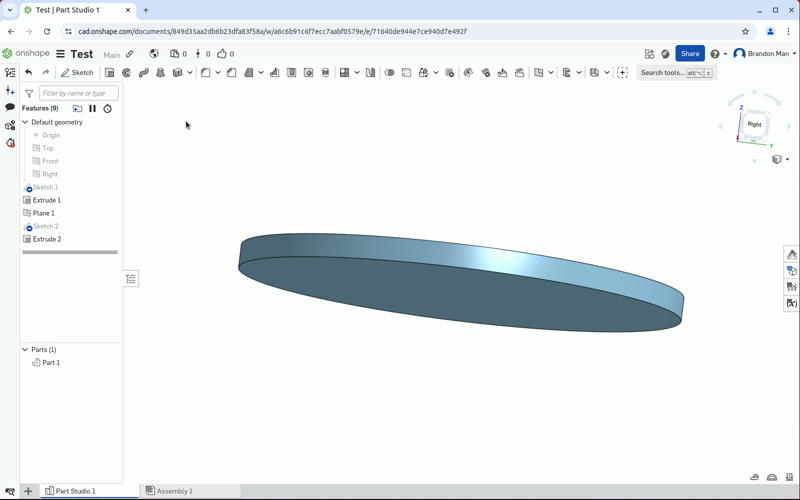
key(right, 3)
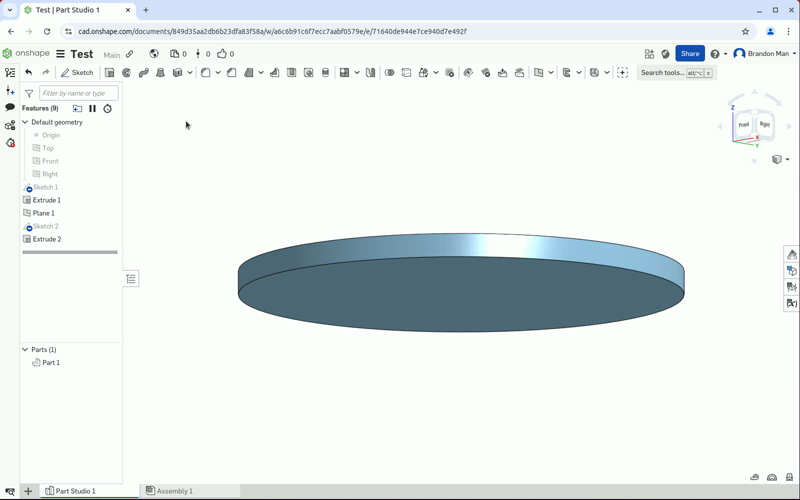
key(down, 3)
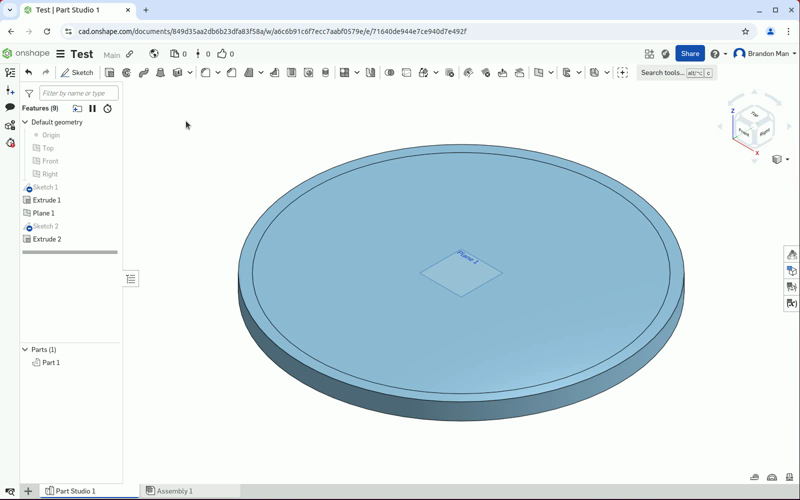
mouse_move(73, 189)
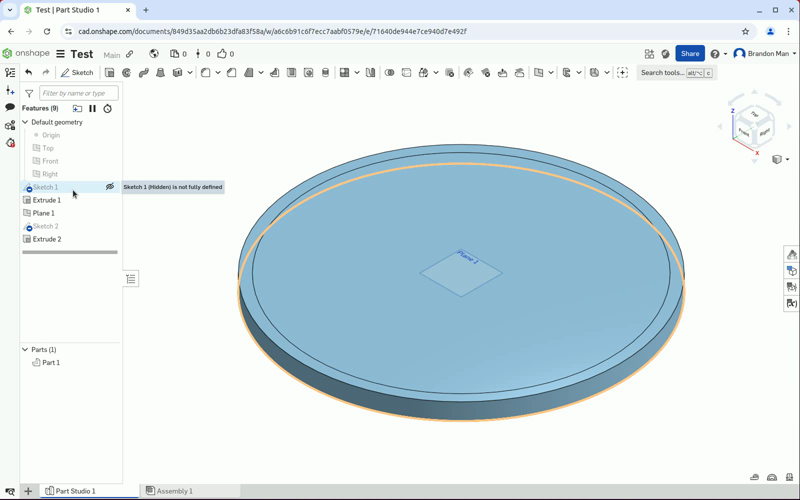
click(73, 189)